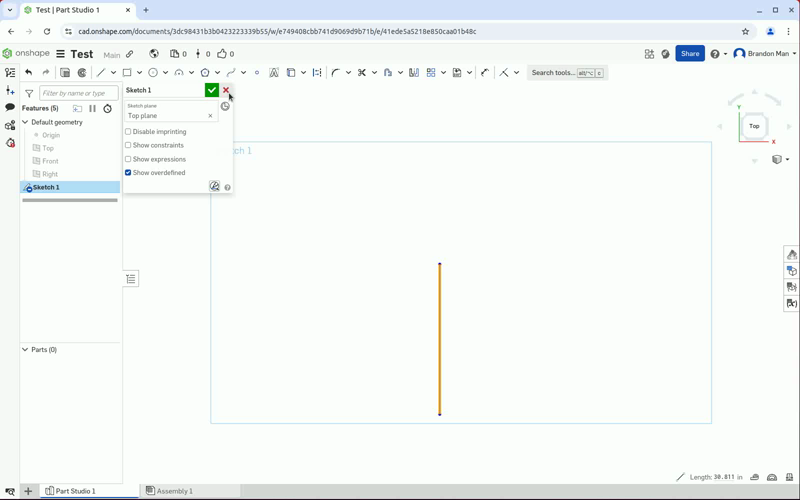
key(shift+h)
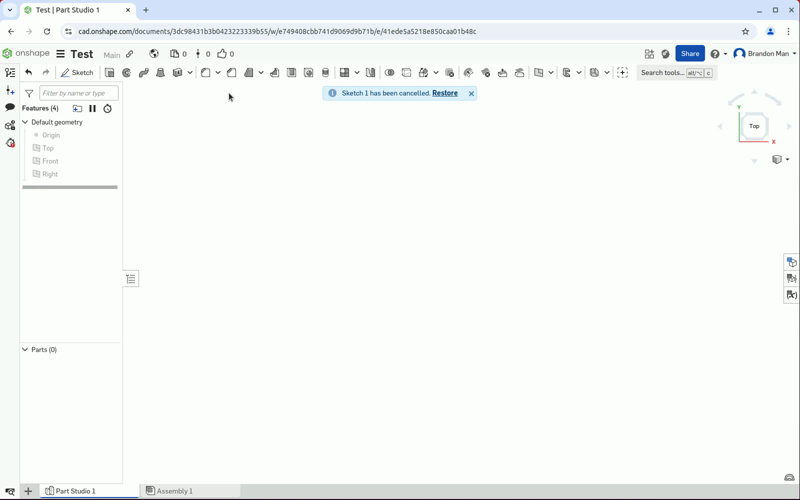
mouse_move(73, 352)
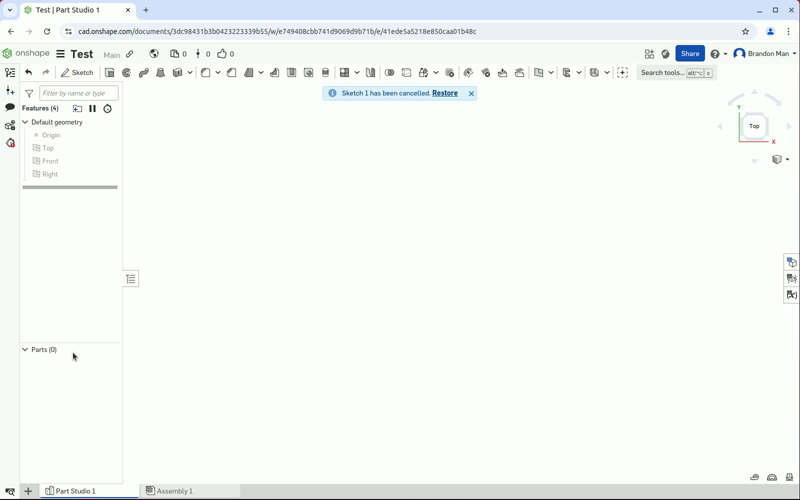
key(y)
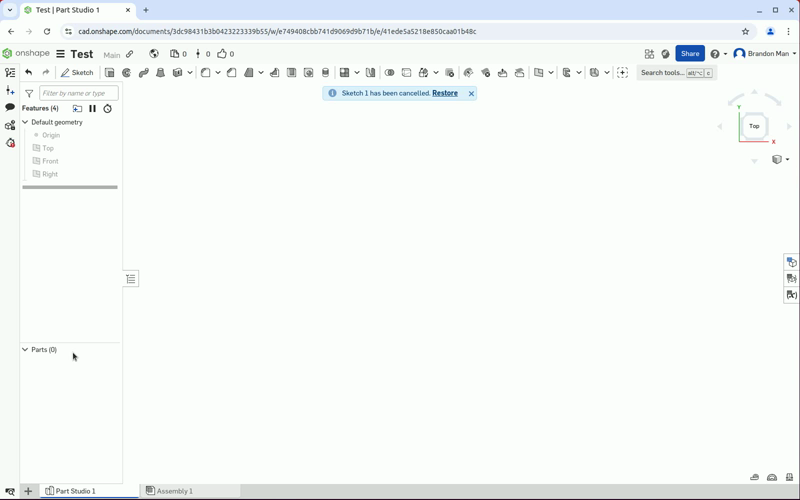
key(shift+p)
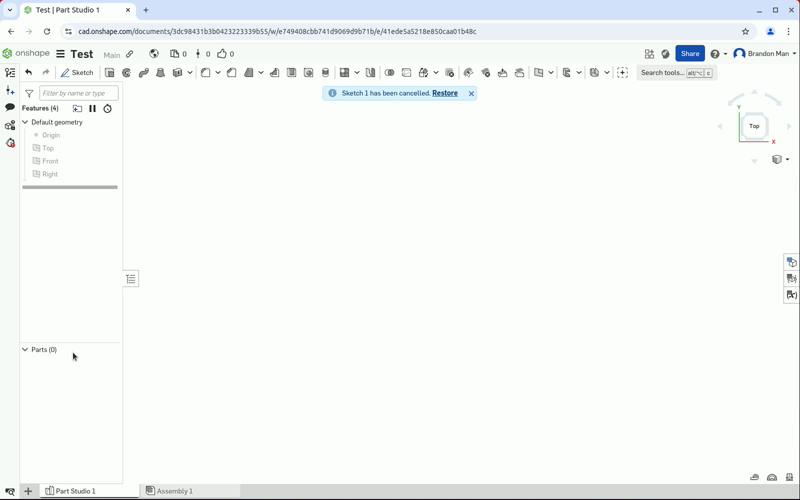
key(space)
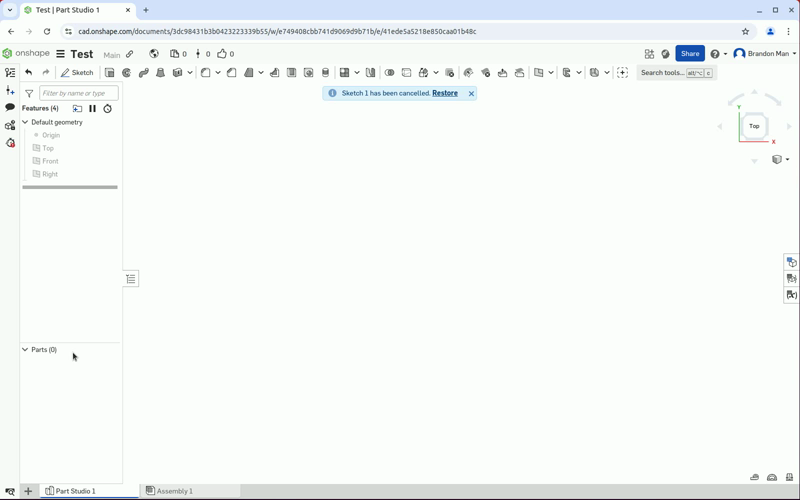
key_down(shift)
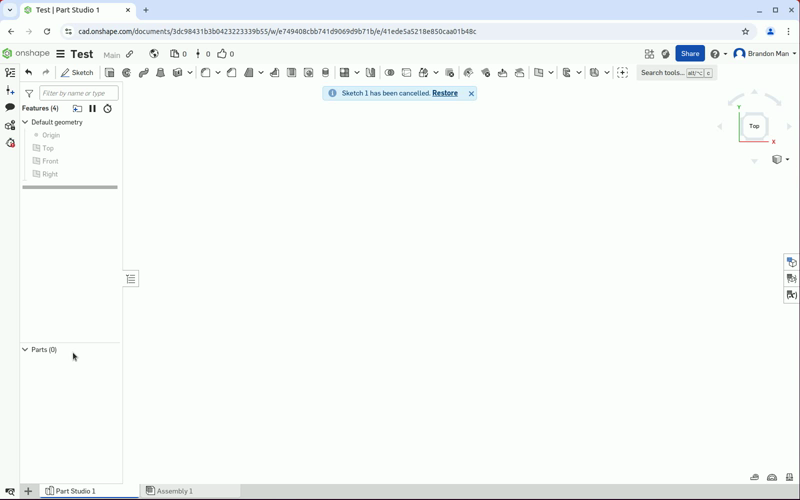
key(up)
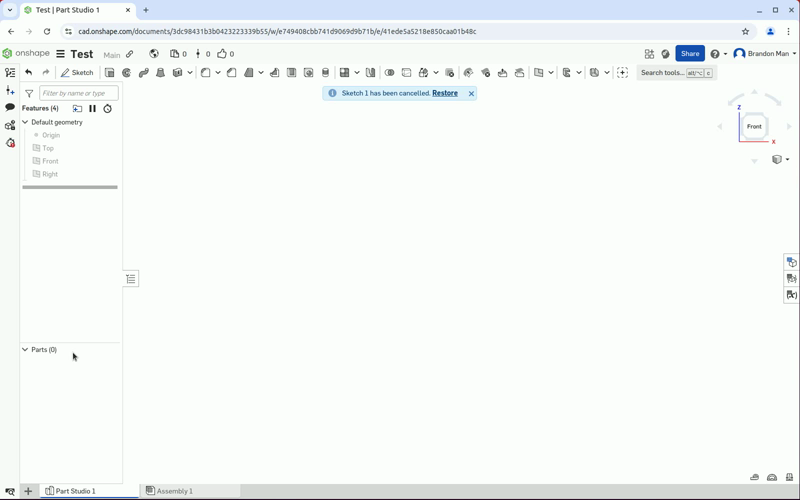
key_up(shift)
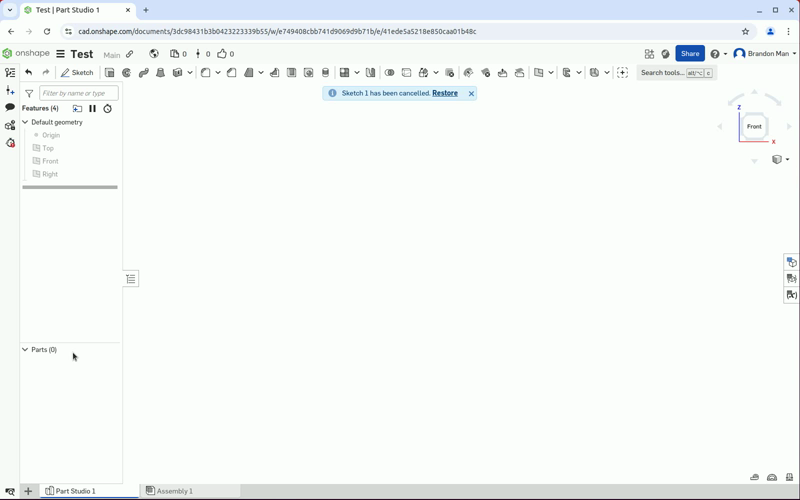
mouse_move(73, 352)
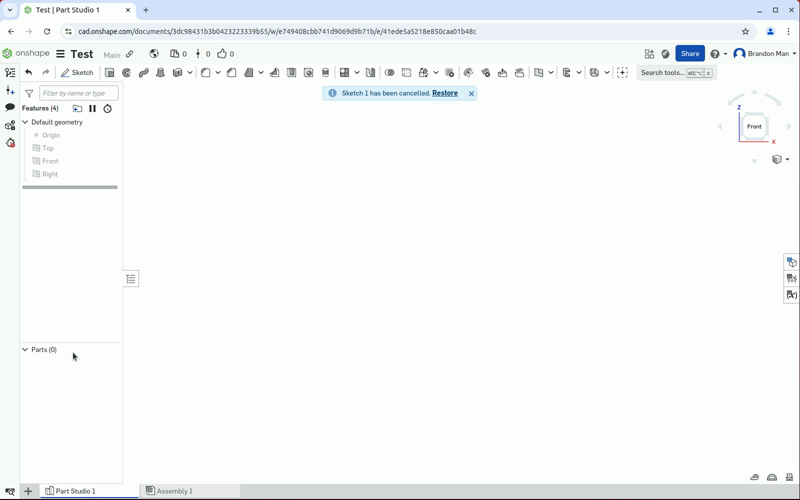
key(shift+y)
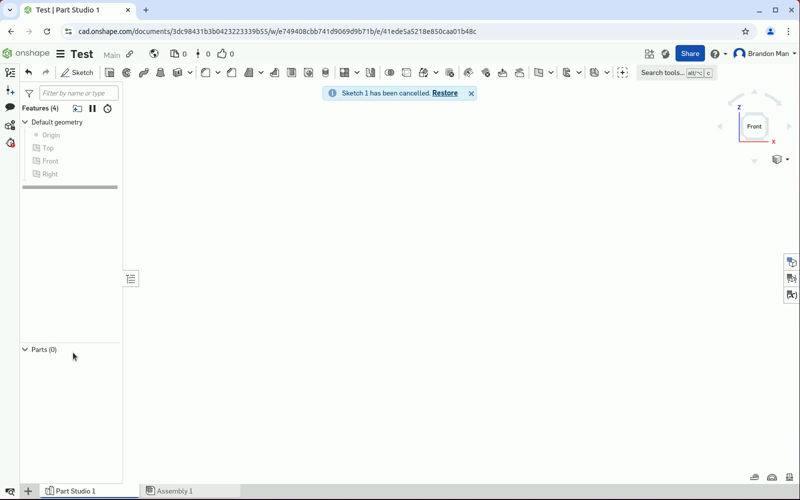
key(shift+s)
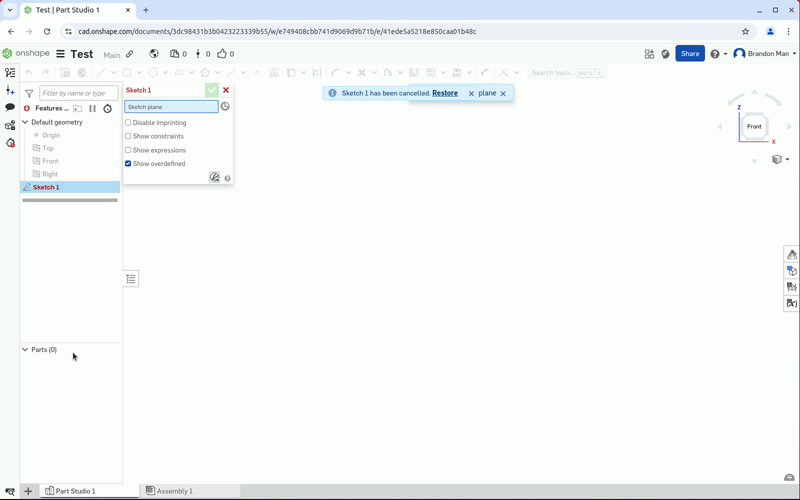
mouse_move(73, 163)
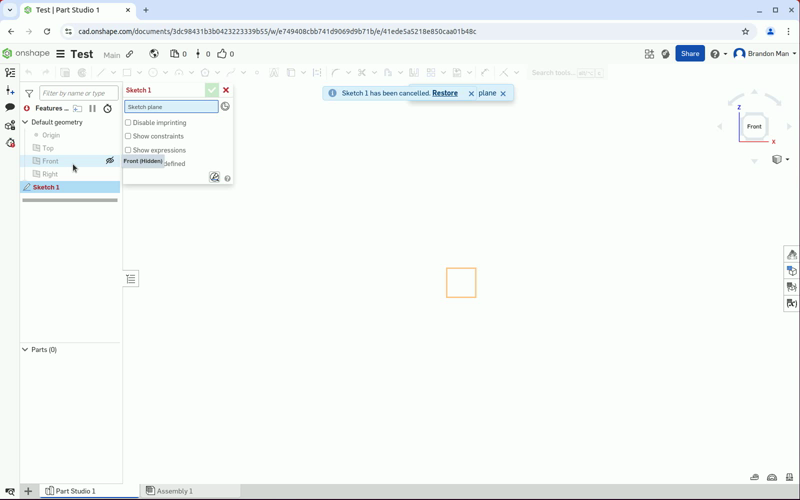
click(73, 163)
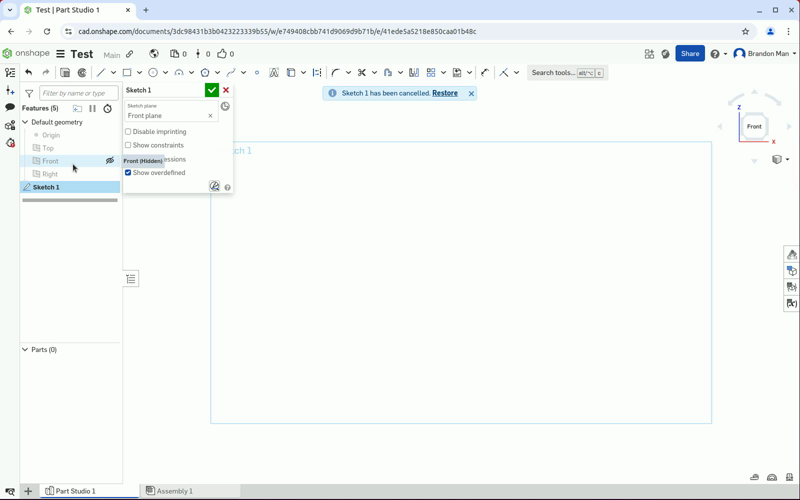
mouse_move(73, 352)
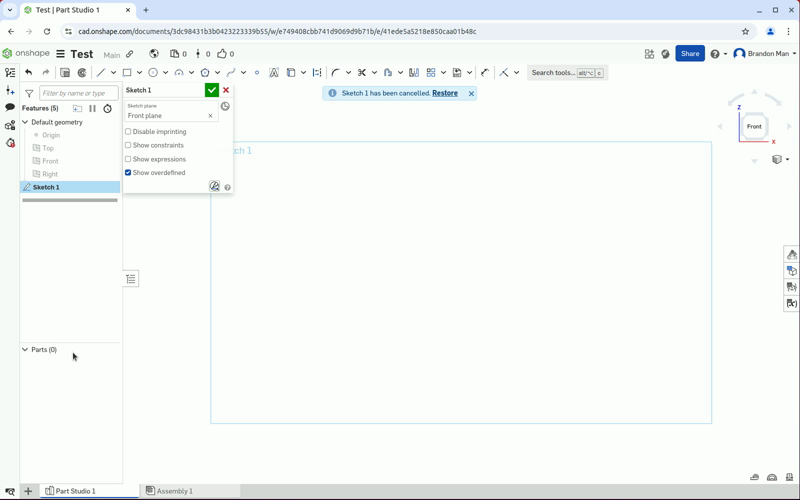
key(y)
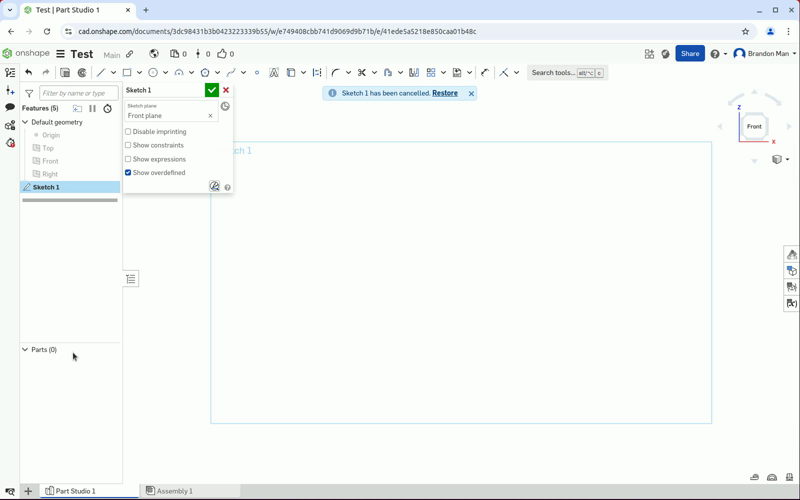
key(c)
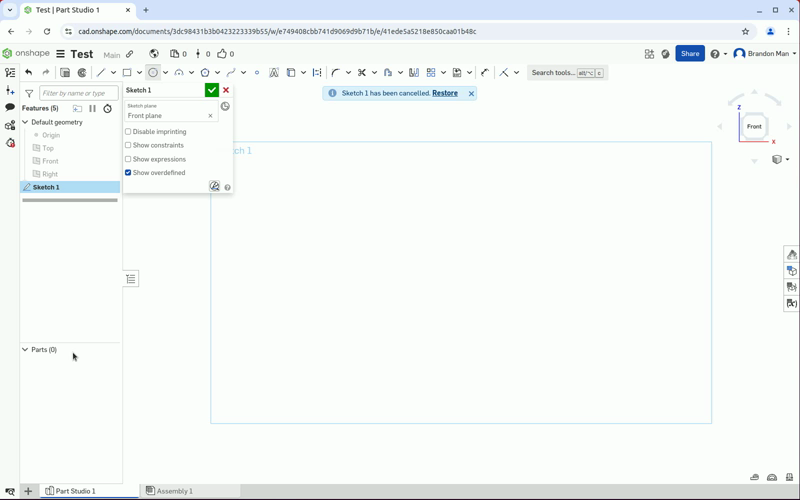
key_down(shift)
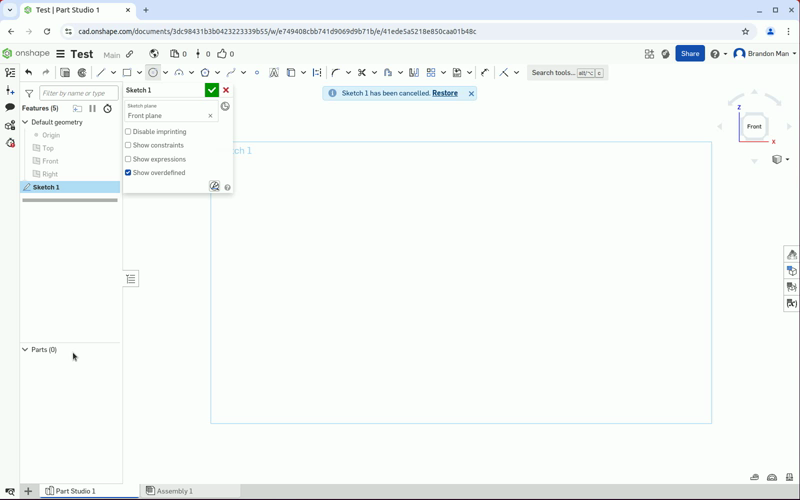
mouse_move(461, 282)
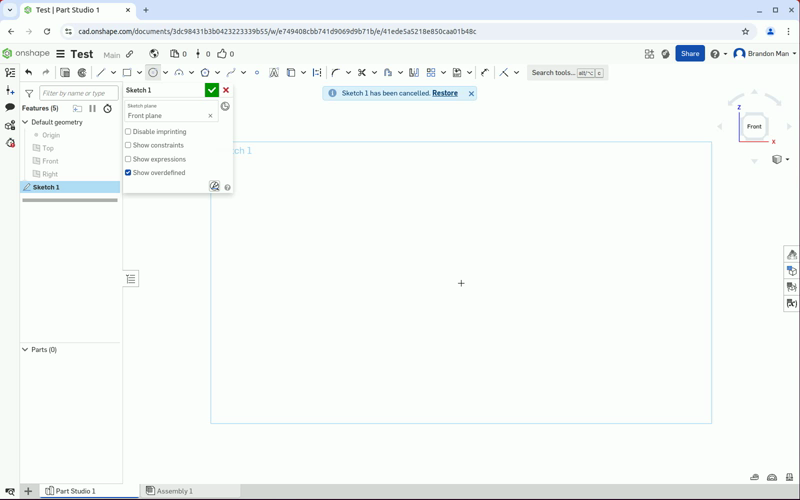
click(461, 282)
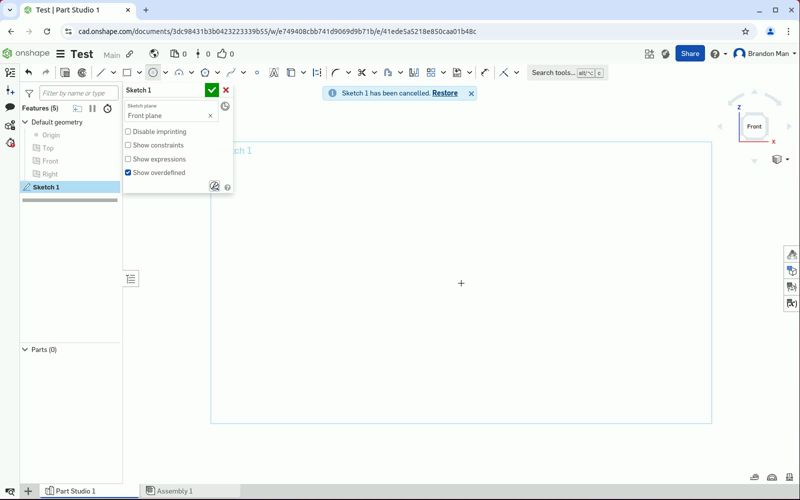
key_up(shift)
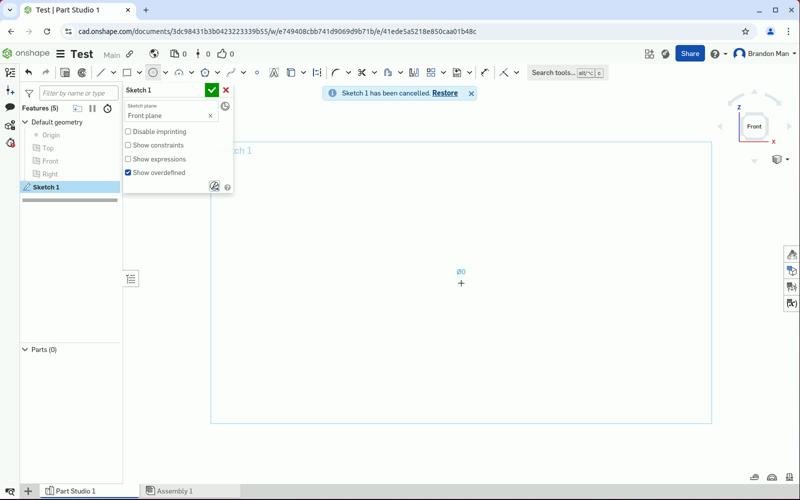
mouse_move(555, 282)
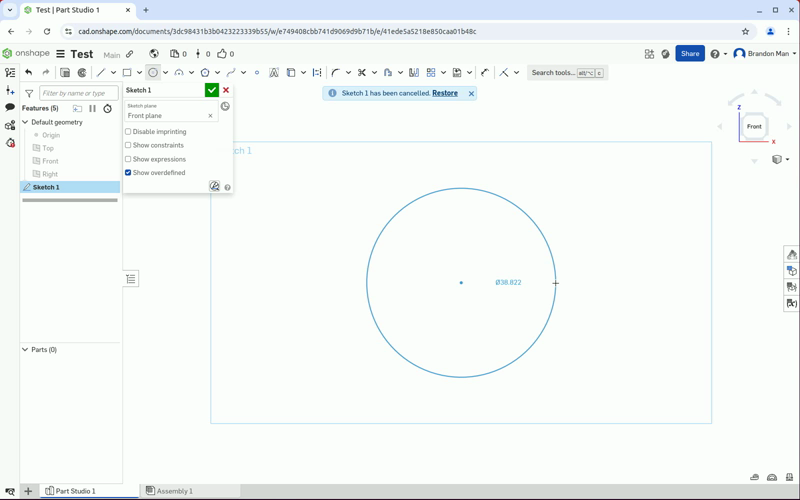
click(555, 282)
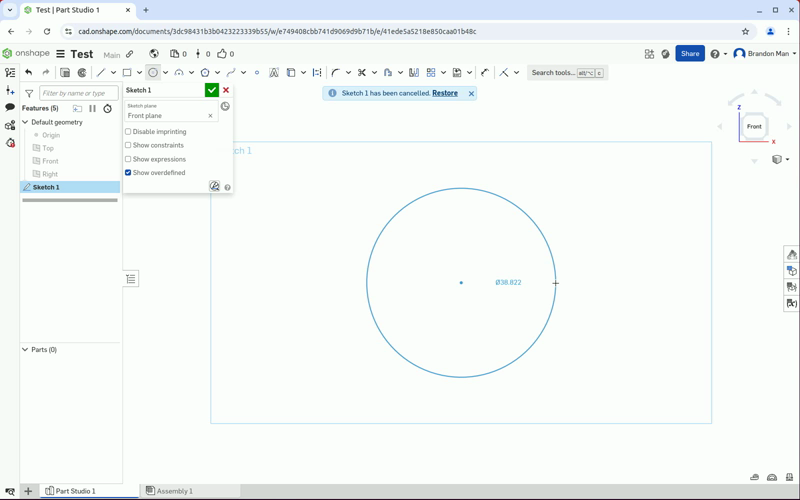
key(esc)
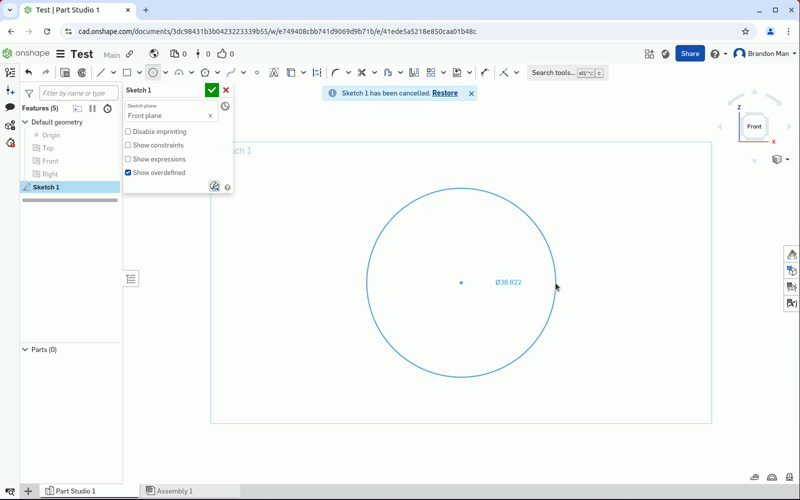
mouse_move(393, 272)
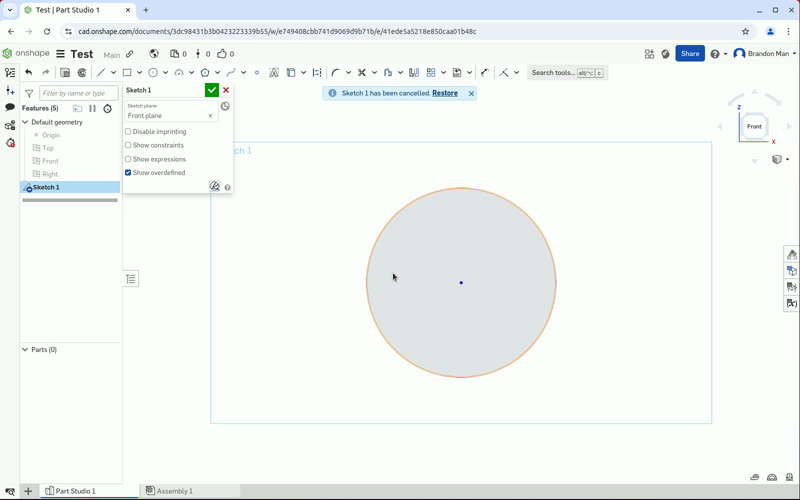
click(393, 272)
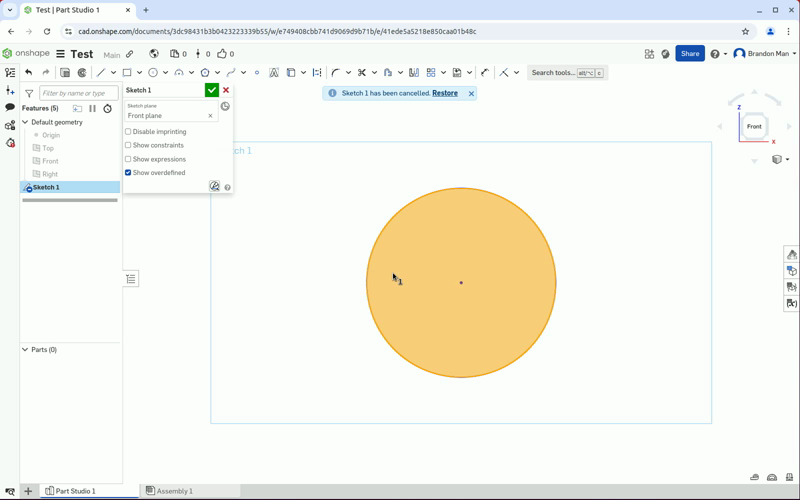
mouse_move(73, 352)
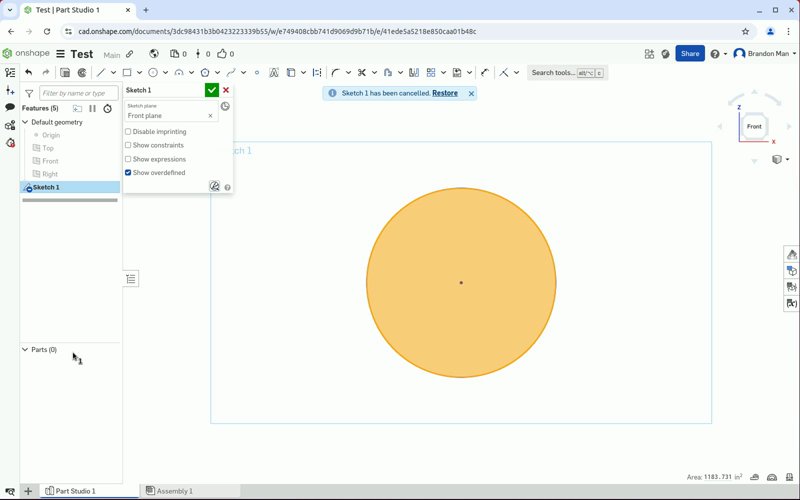
key(shift+y)
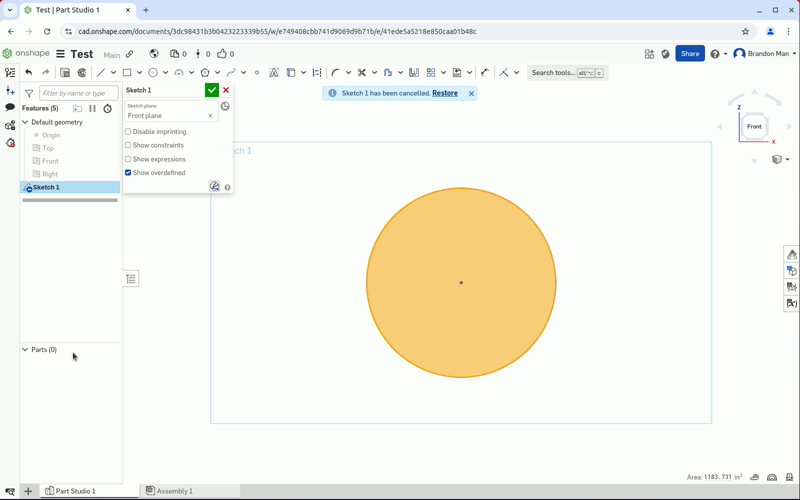
key(shift+e)
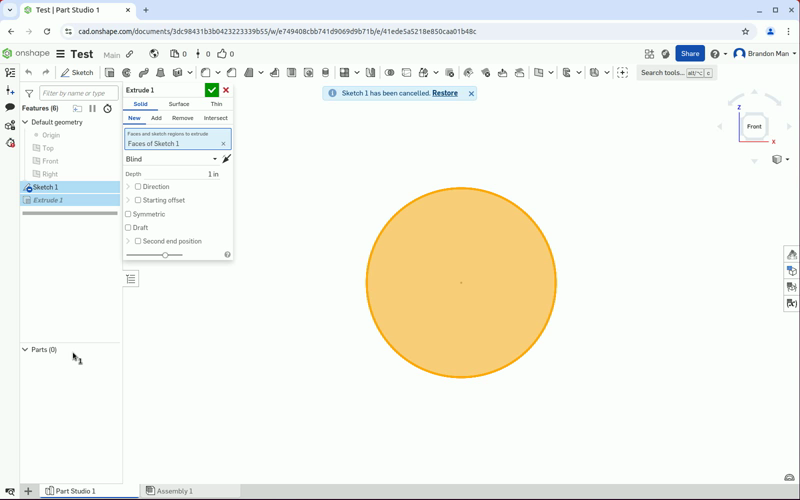
mouse_move(143, 106)
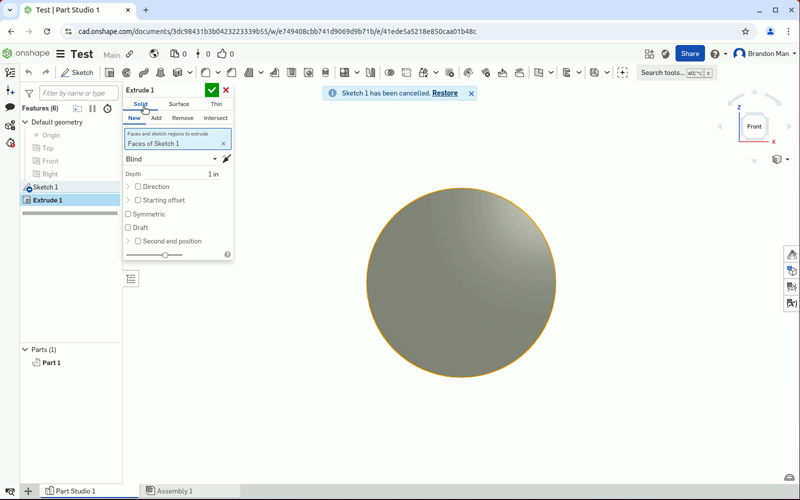
click(143, 106)
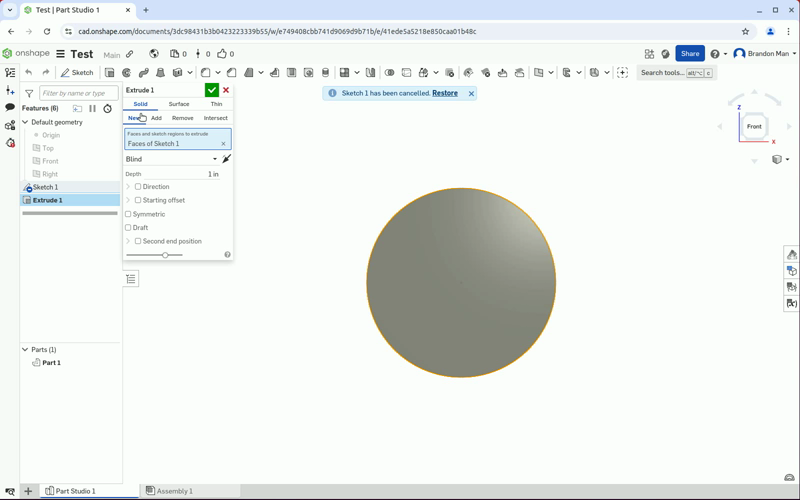
mouse_move(137, 120)
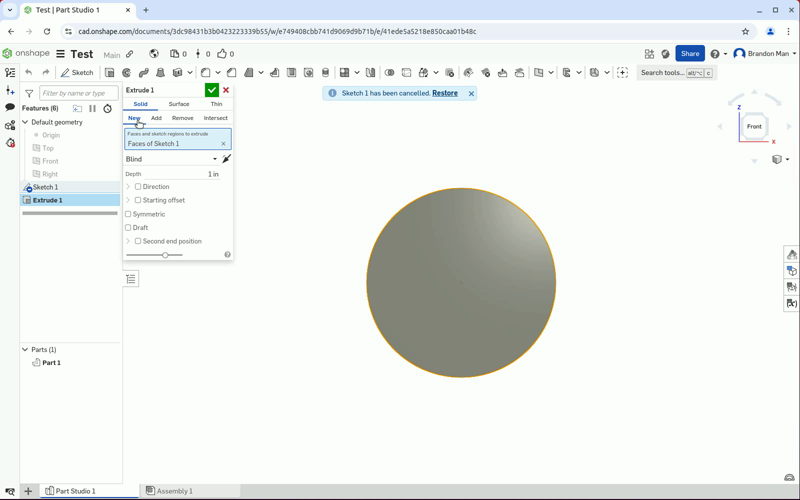
click(137, 120)
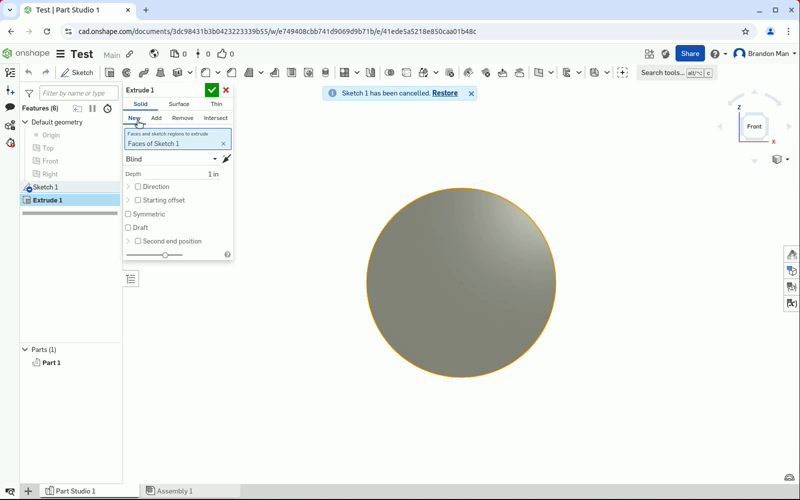
key(tab, 4)
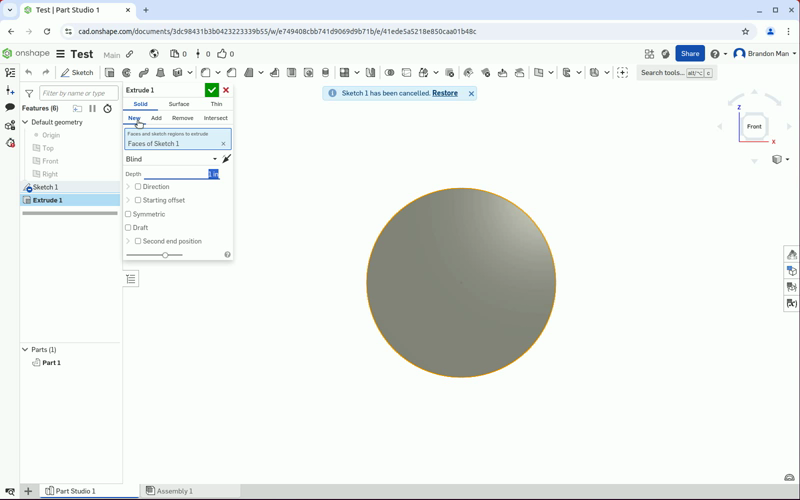
text(23.108)
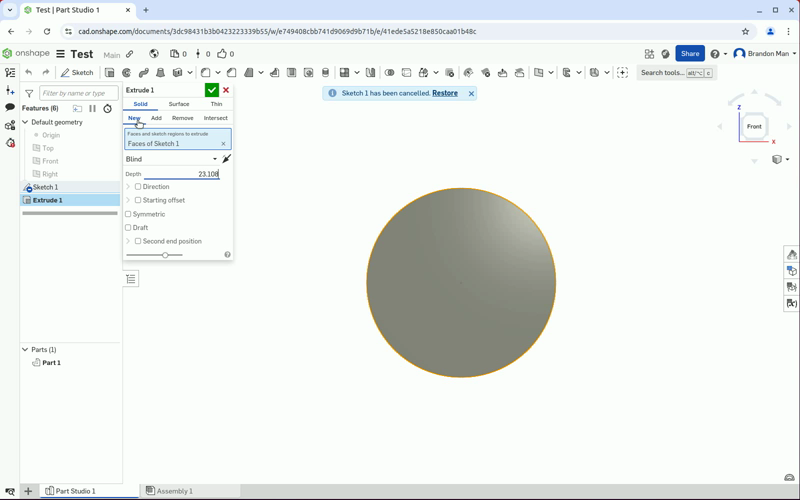
key(enter)
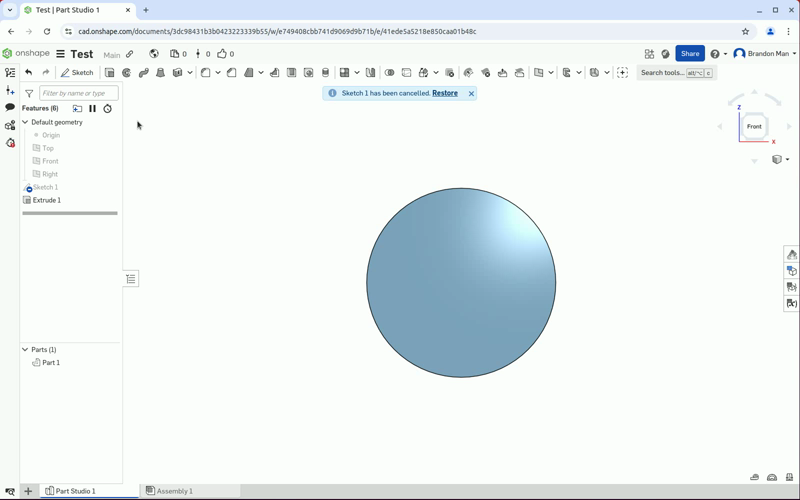
key(shift+h)
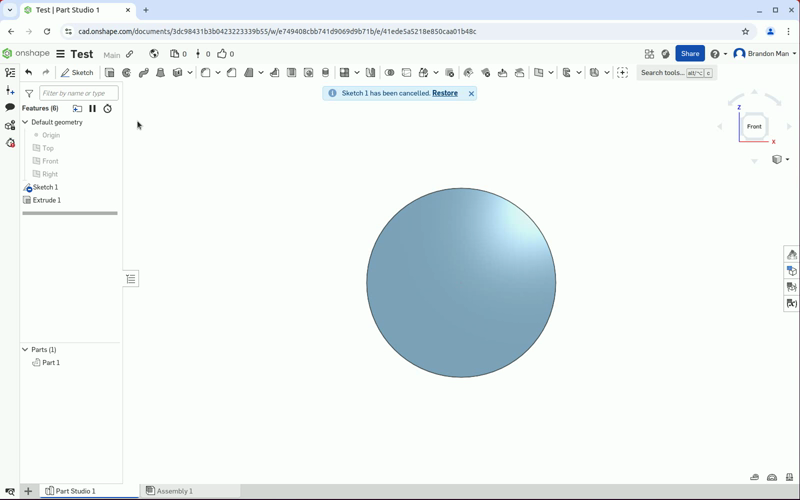
key(shift+h)
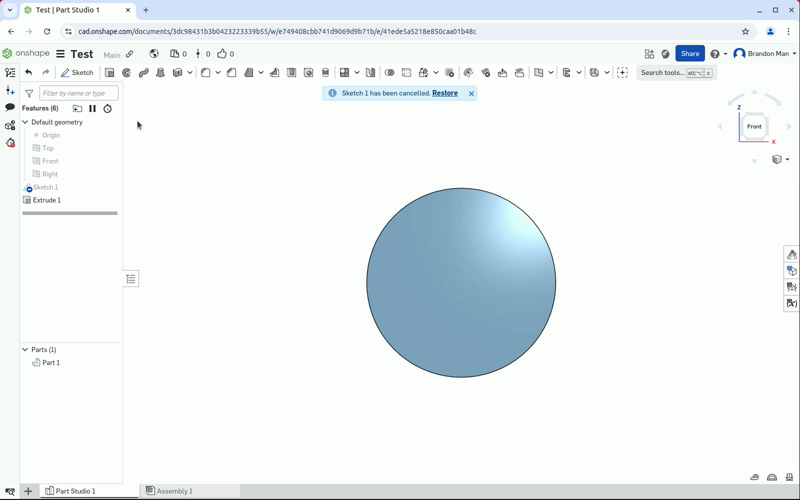
mouse_move(73, 189)
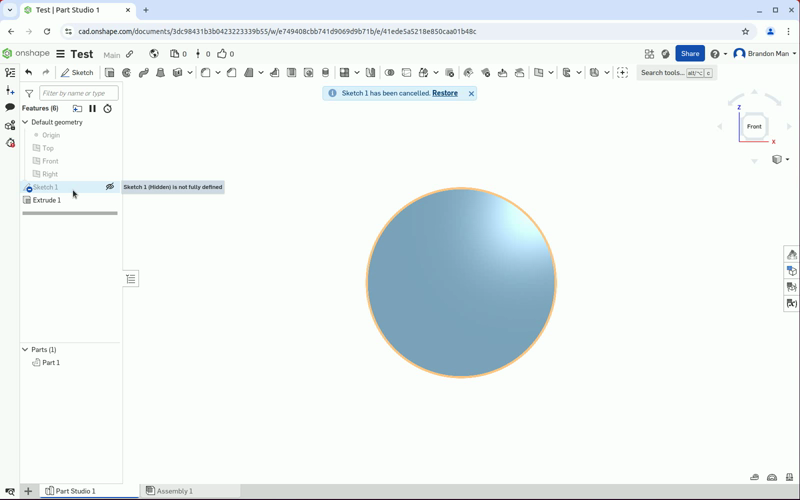
click(73, 189)
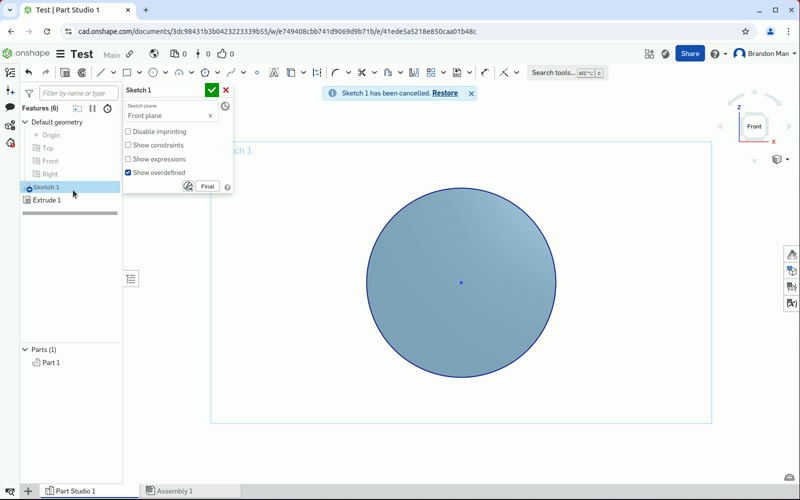
mouse_move(229, 92)
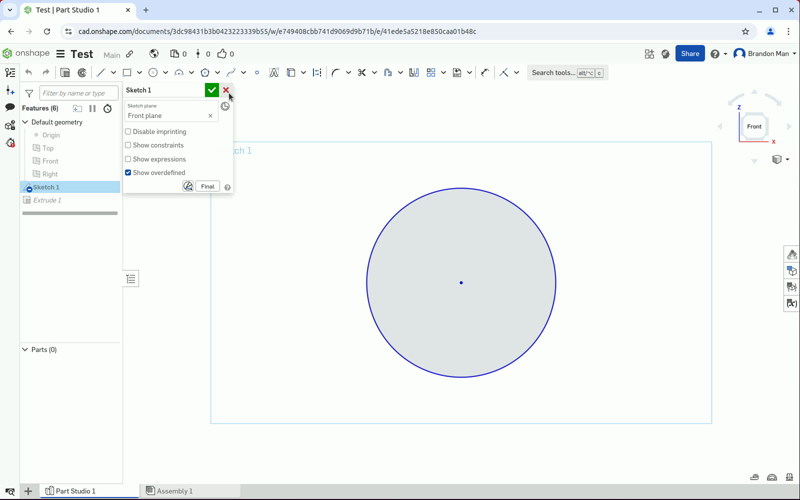
click(229, 92)
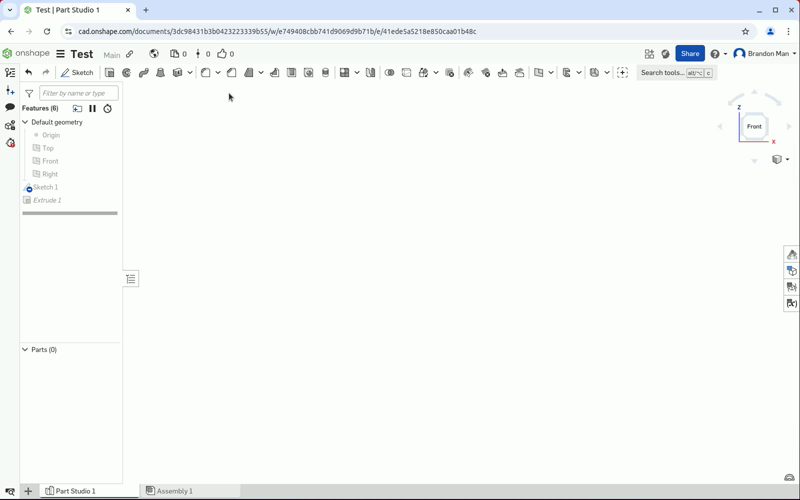
mouse_move(541, 75)
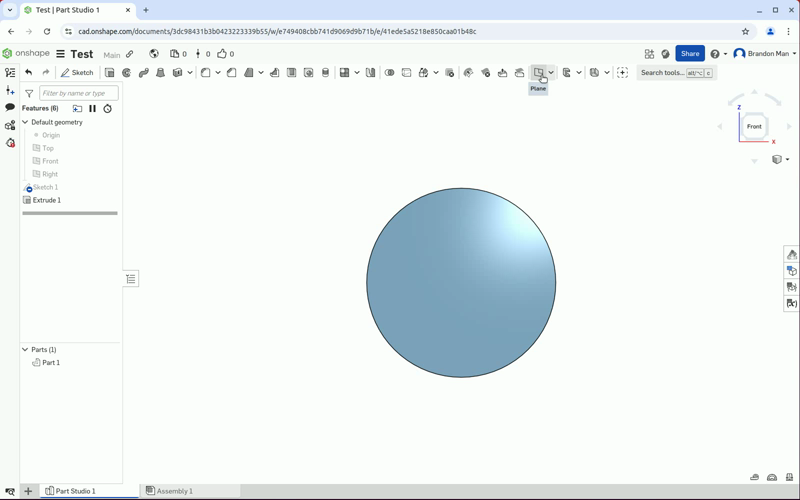
click(541, 75)
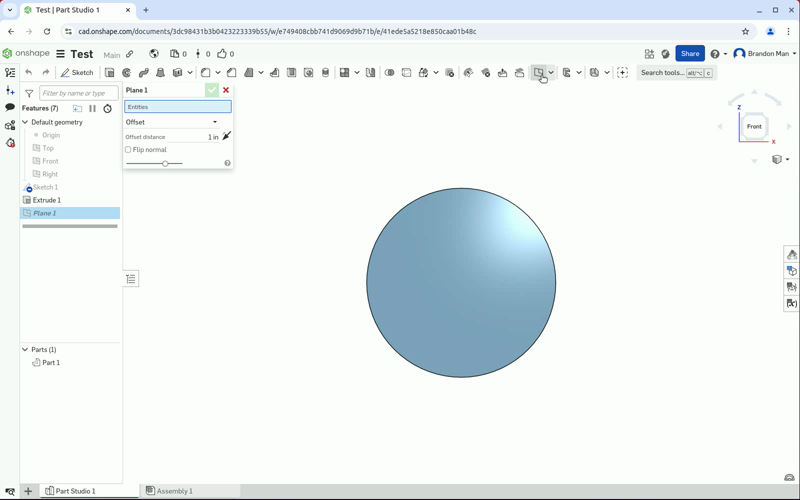
mouse_move(73, 163)
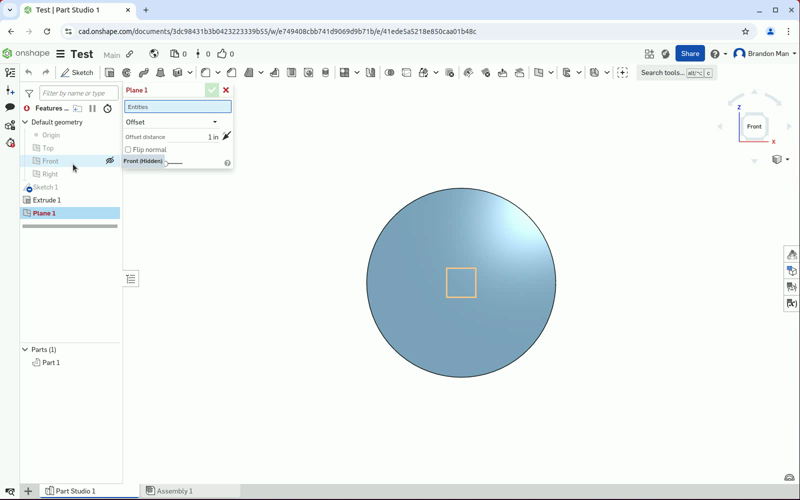
click(73, 163)
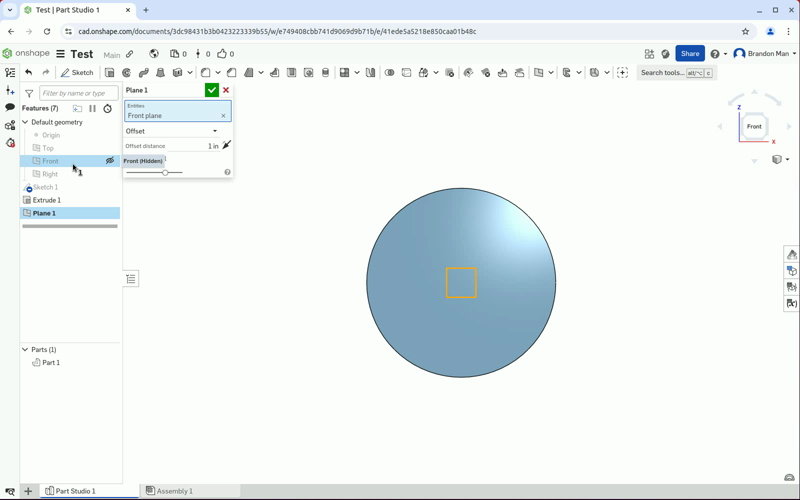
key(tab, 2)
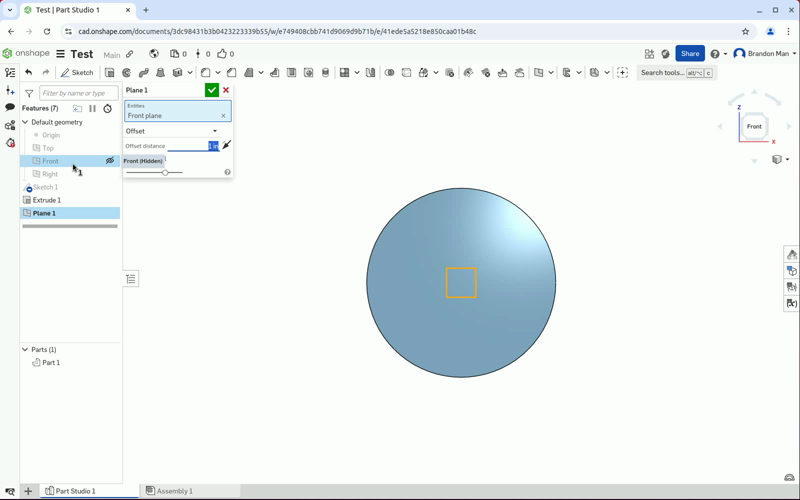
text(23.108)
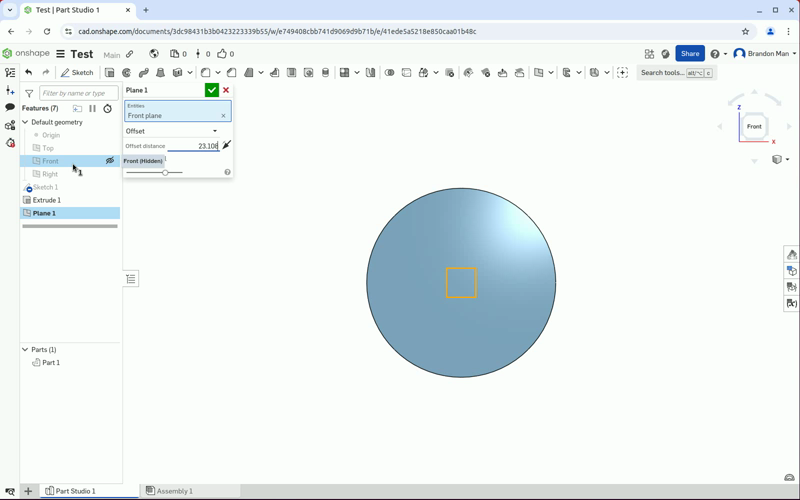
key(enter, 2)
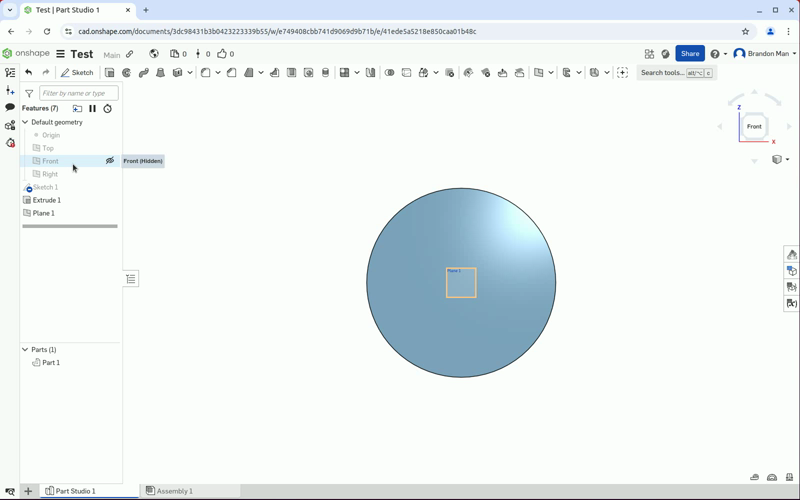
key(shift+s)
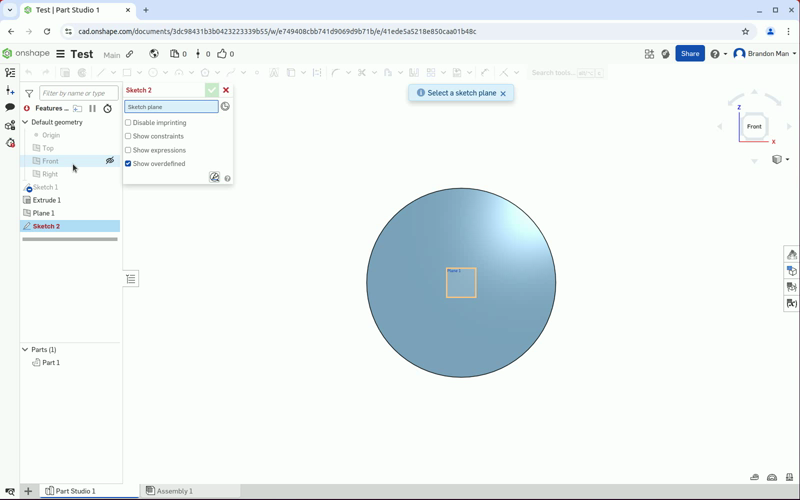
mouse_move(73, 215)
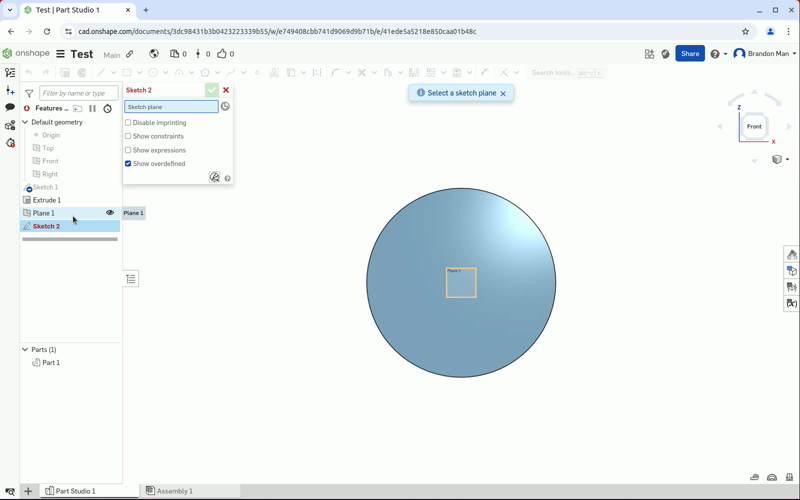
click(73, 215)
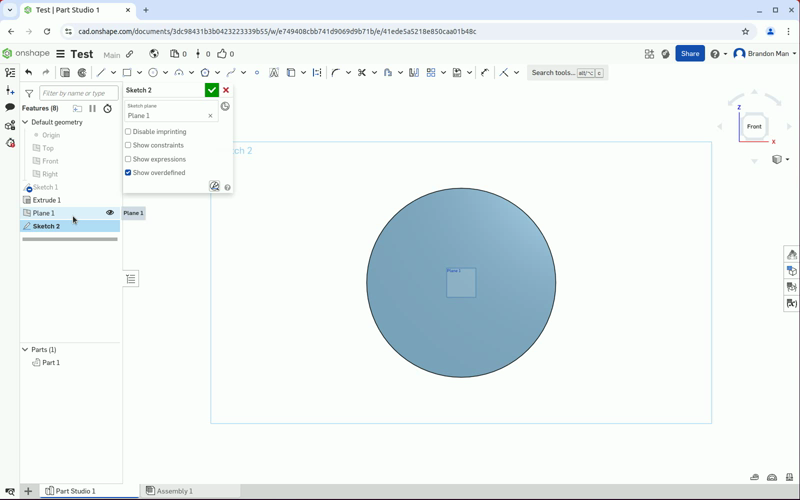
mouse_move(73, 352)
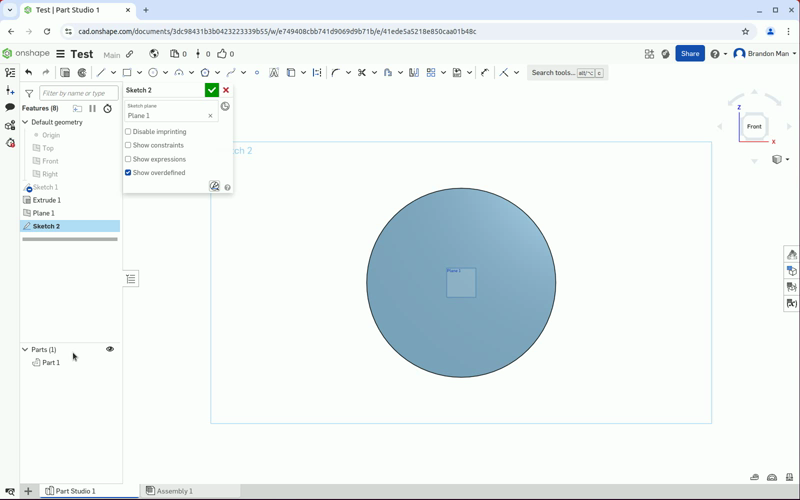
key(y)
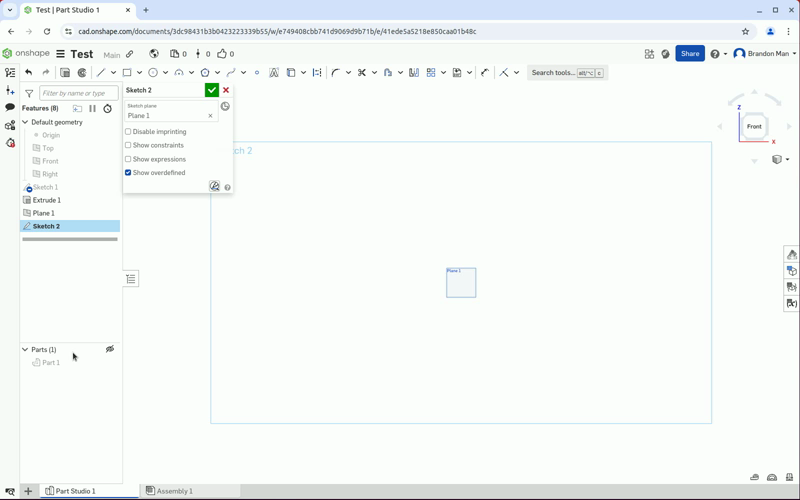
key(c)
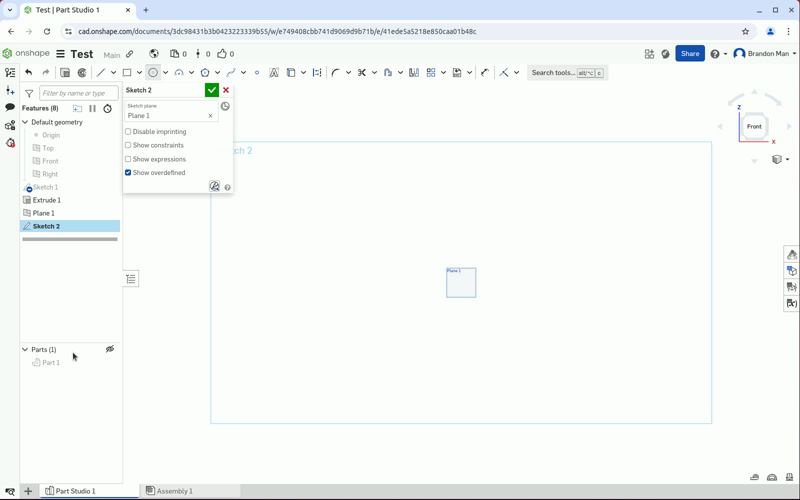
key_down(shift)
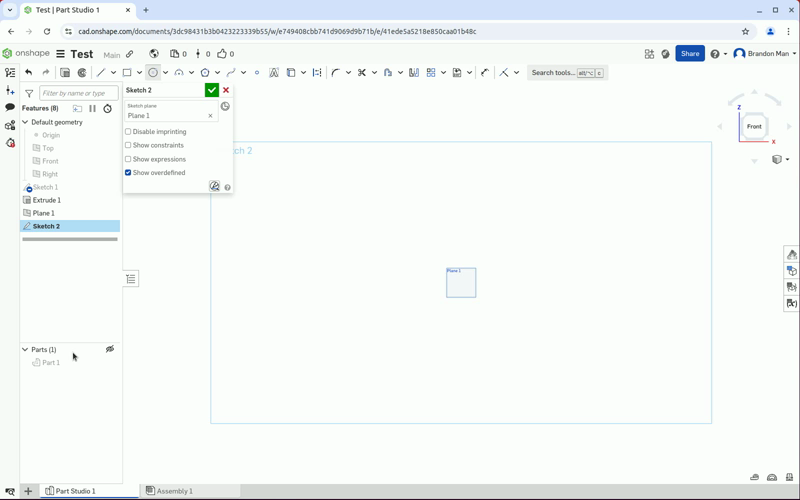
mouse_move(461, 282)
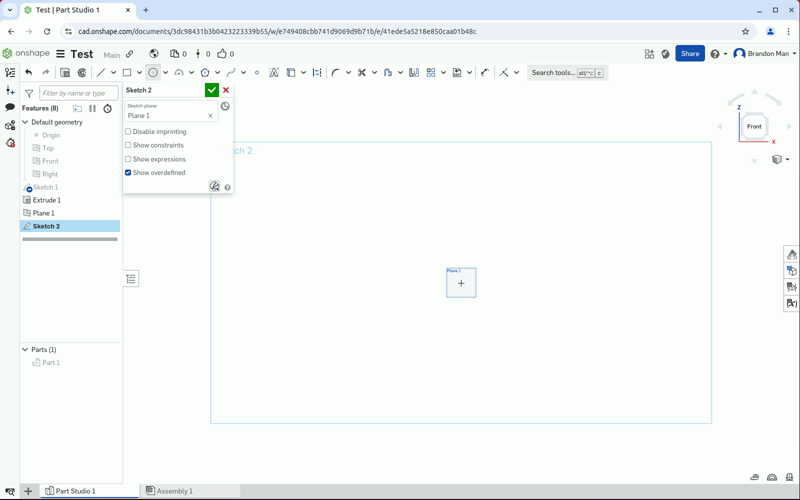
click(461, 282)
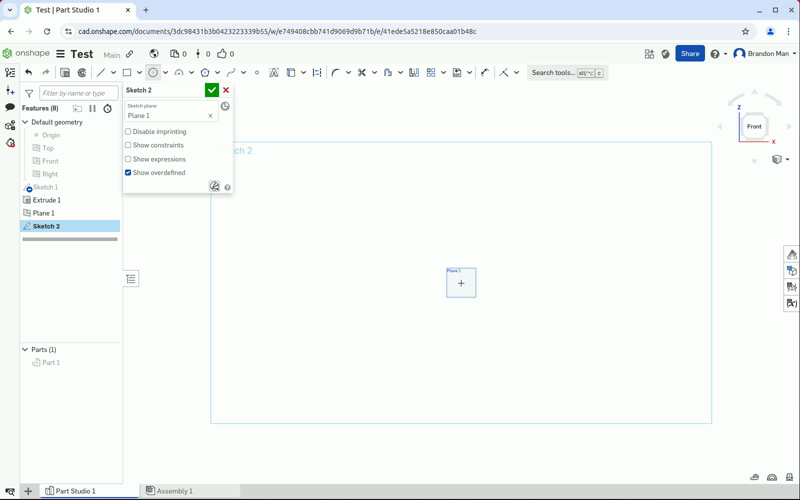
key_up(shift)
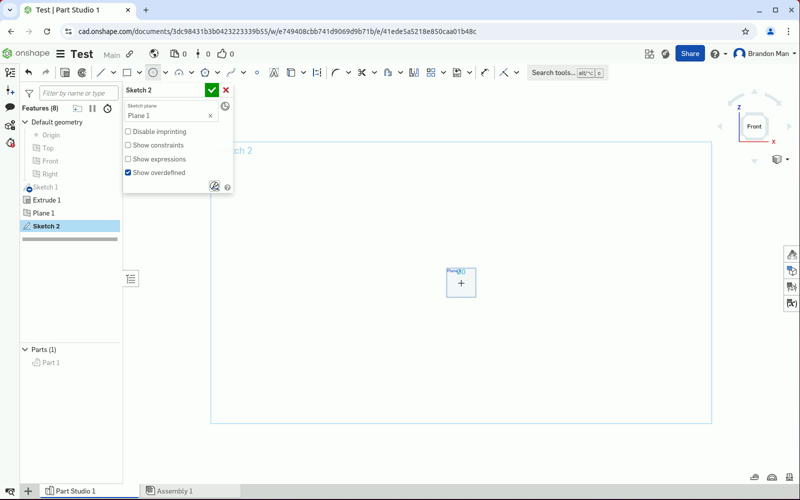
mouse_move(499, 282)
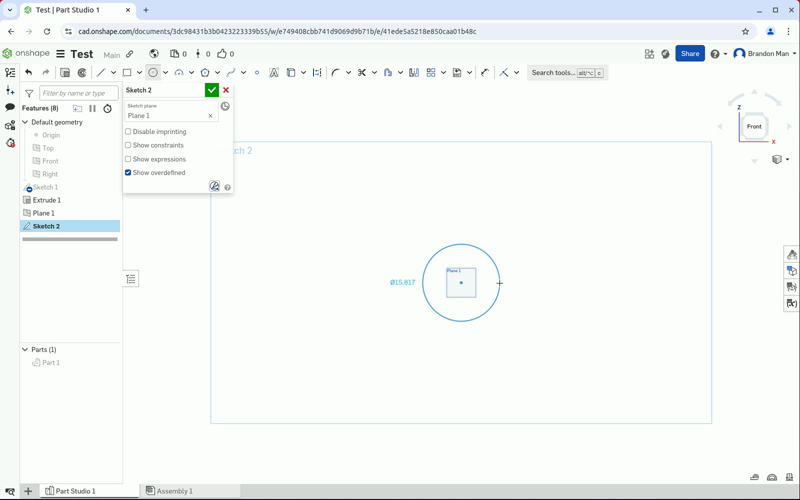
click(499, 282)
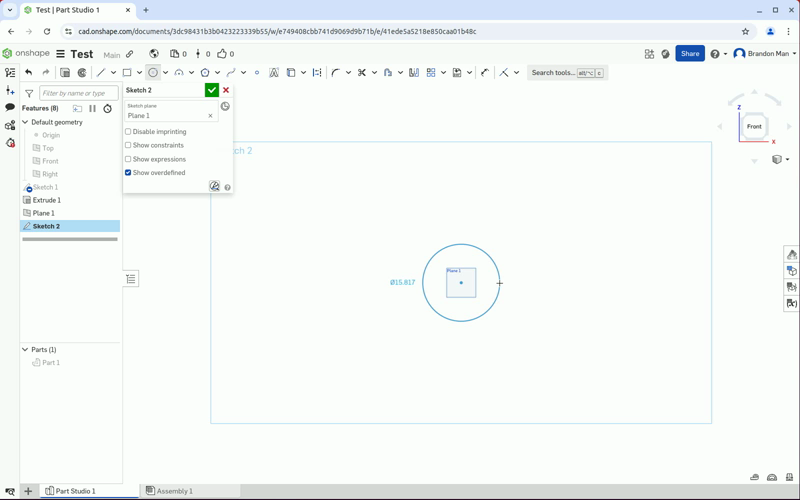
key(esc)
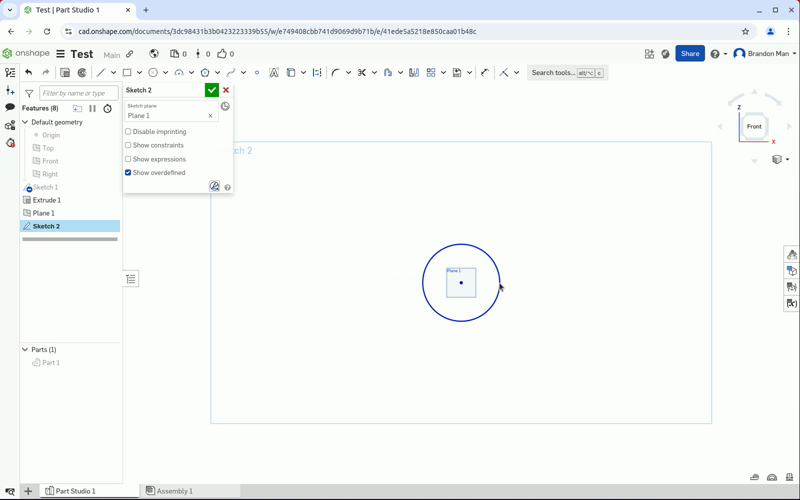
mouse_move(480, 269)
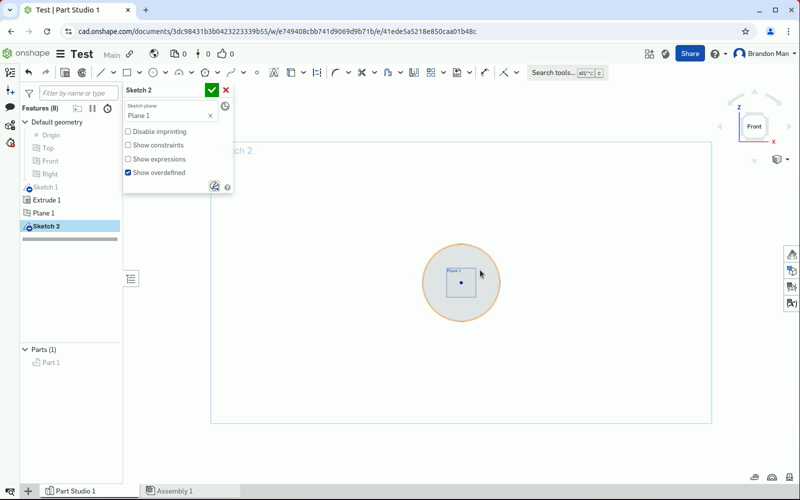
click(480, 269)
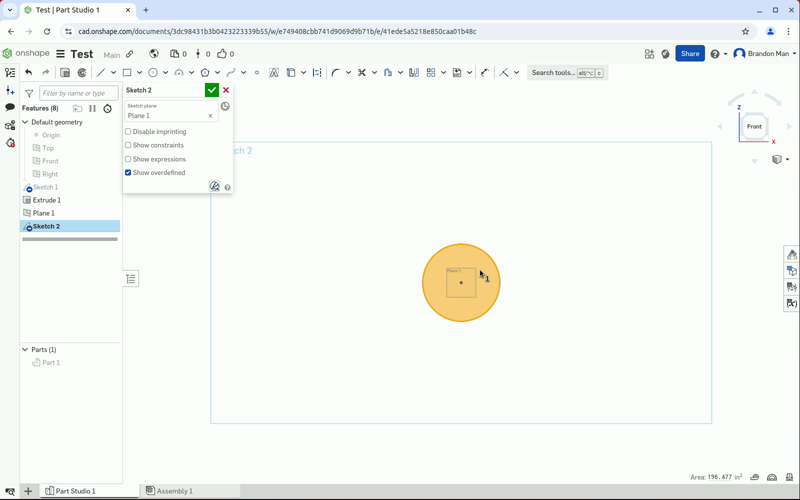
mouse_move(73, 352)
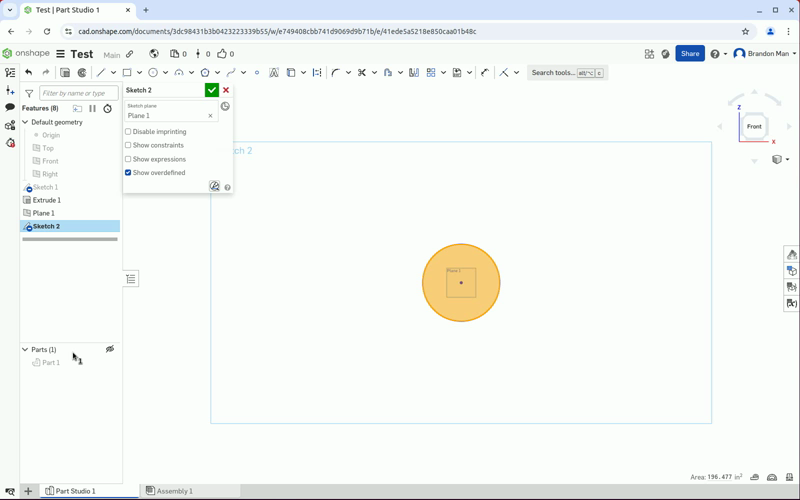
key(shift+y)
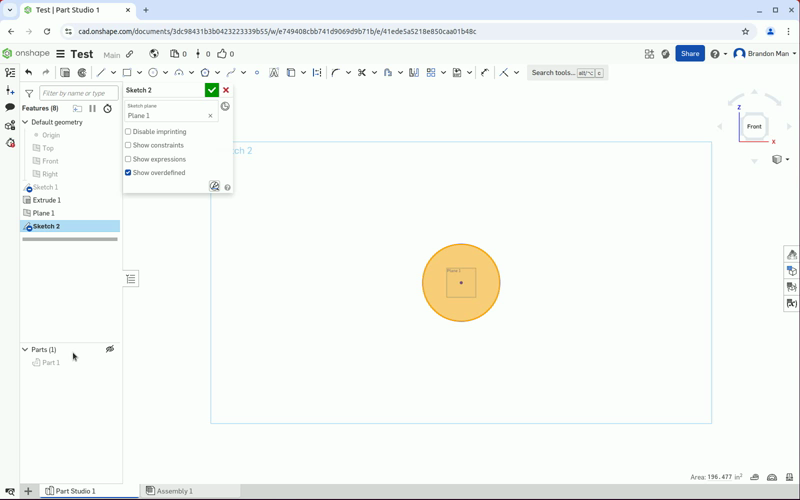
key(shift+e)
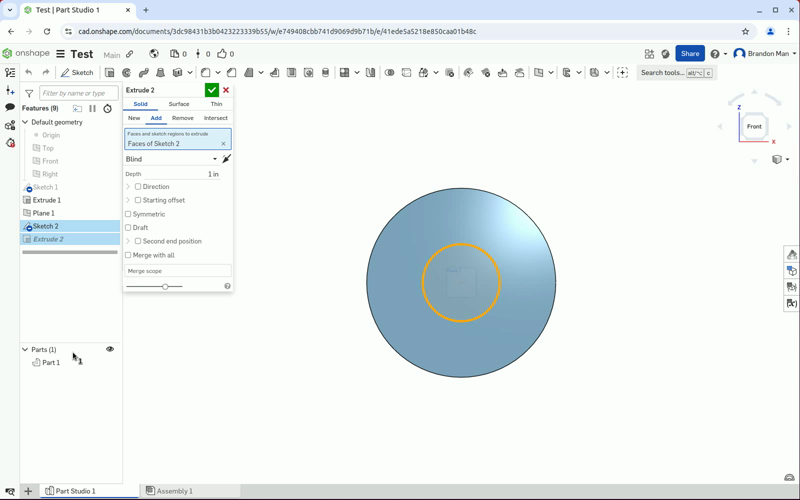
mouse_move(143, 106)
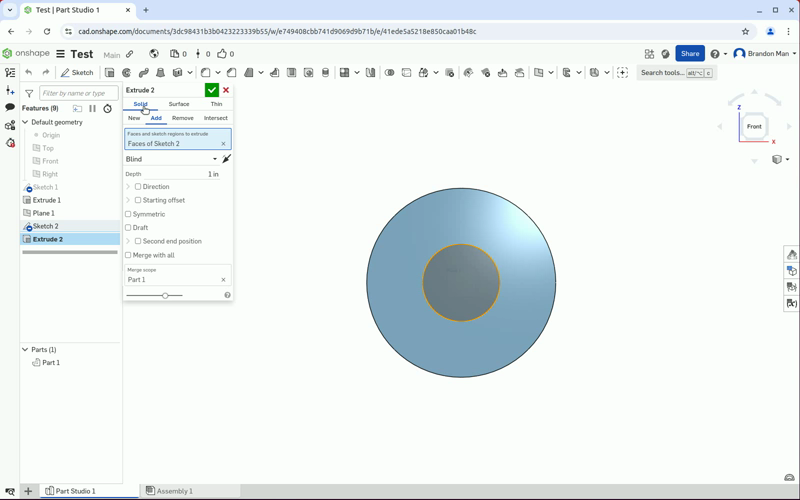
click(143, 106)
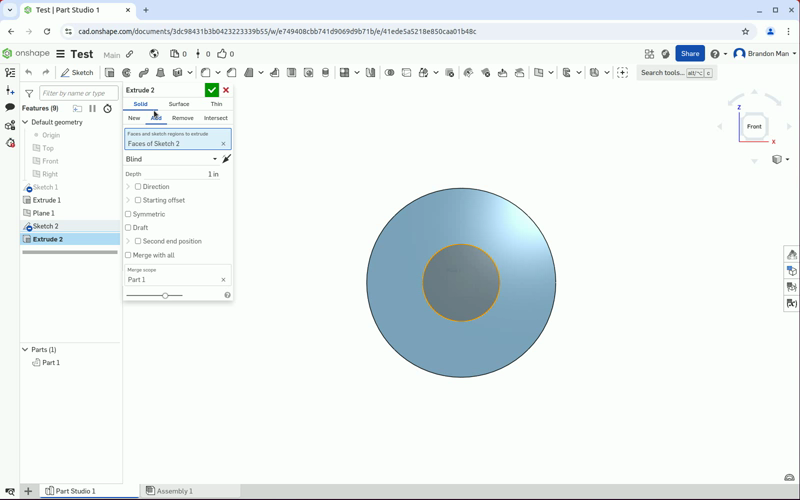
mouse_move(186, 120)
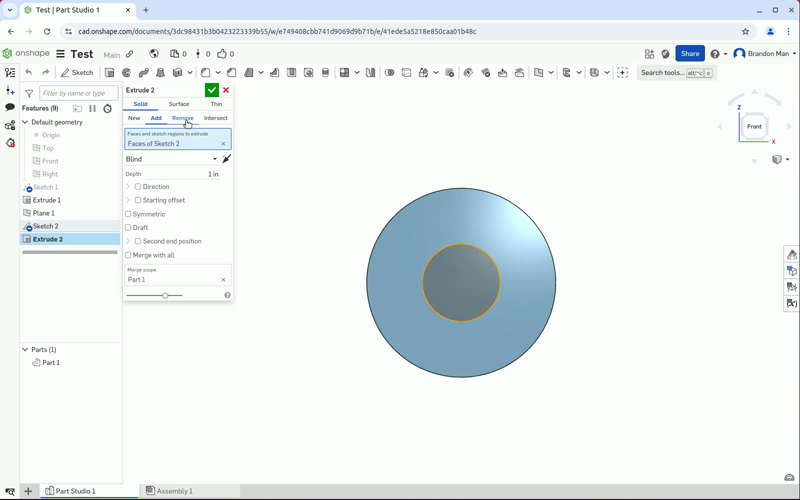
click(186, 120)
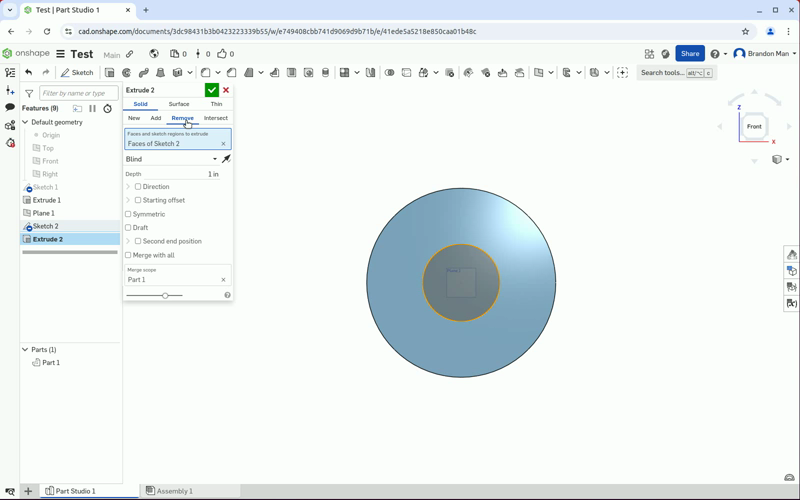
key(tab, 4)
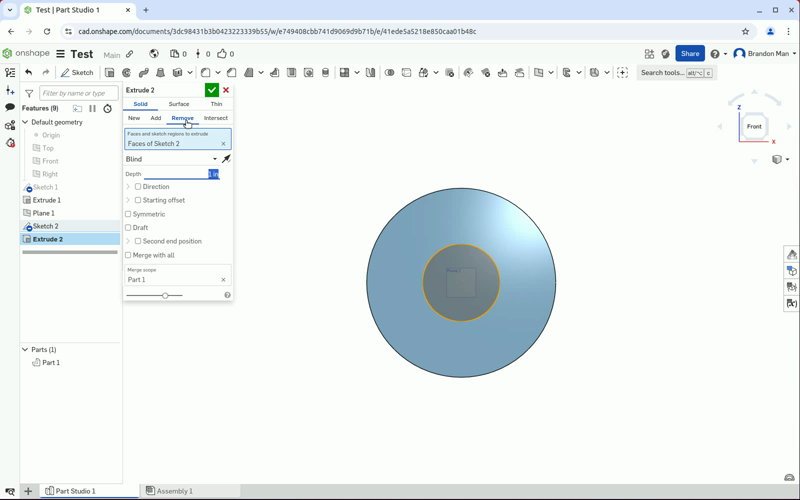
text(23.108)
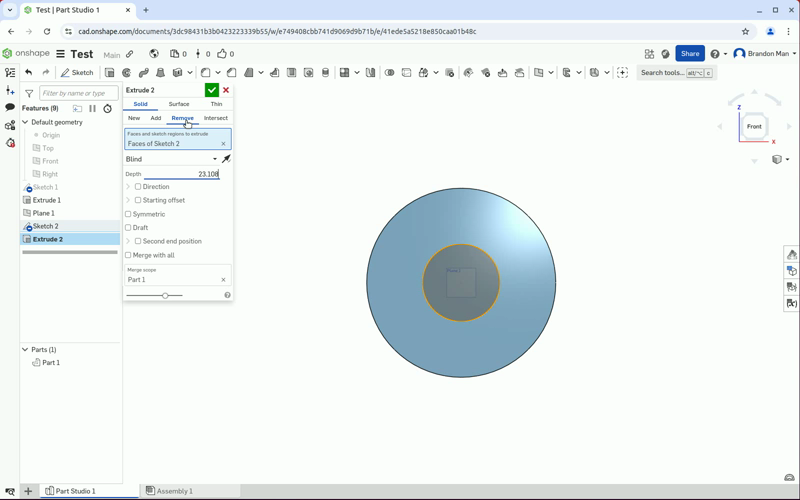
key(tab, 6)
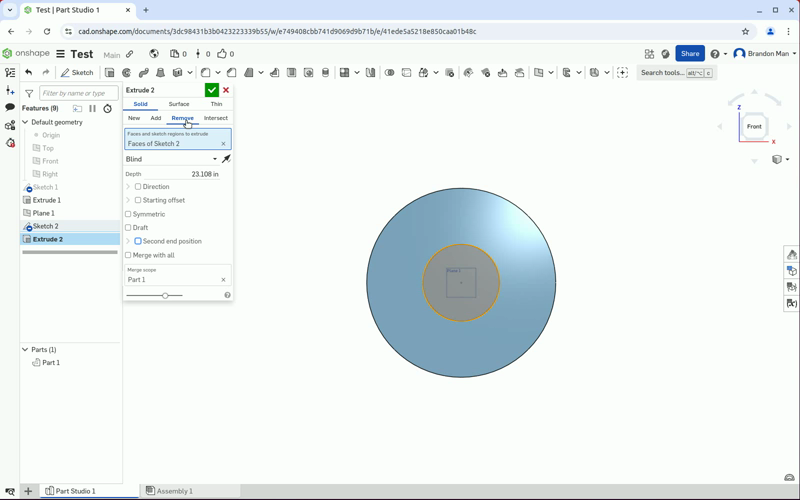
key(space)
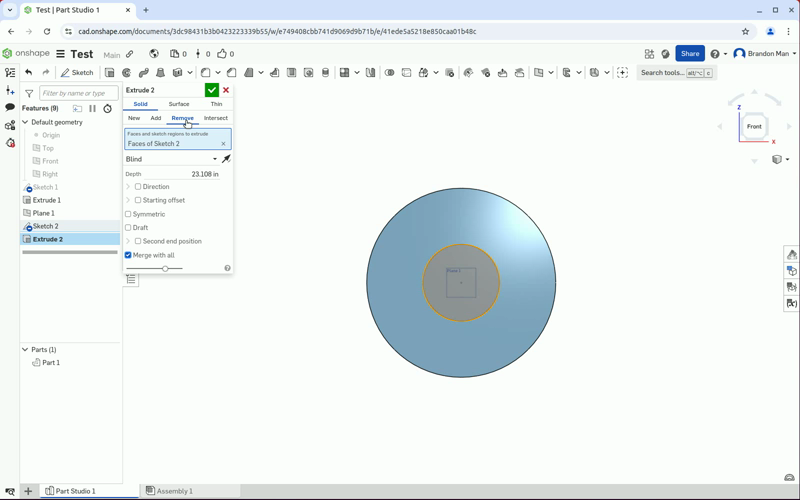
key(enter)
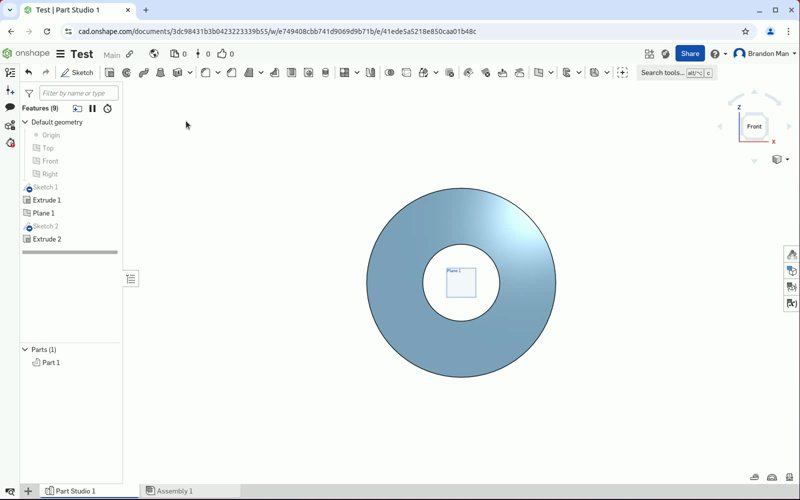
key(shift+h)
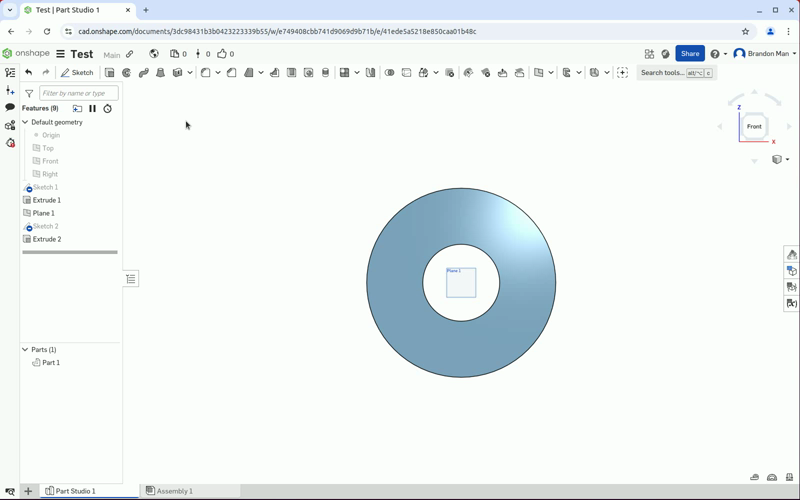
key(shift+h)
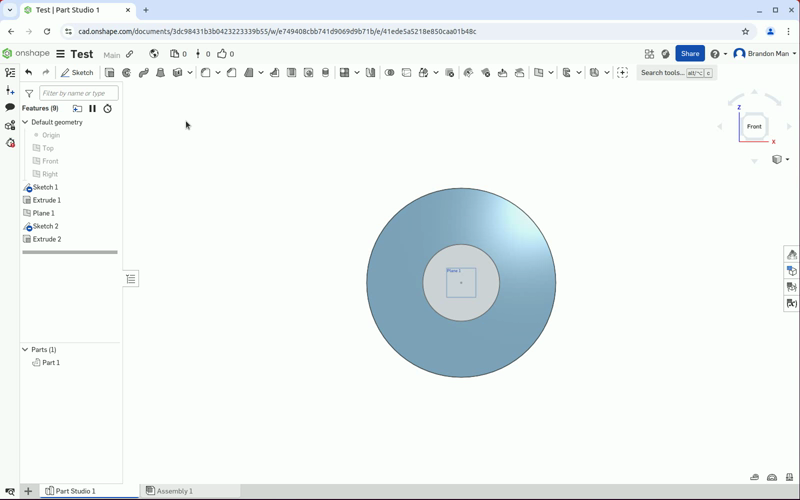
key(shift+7)
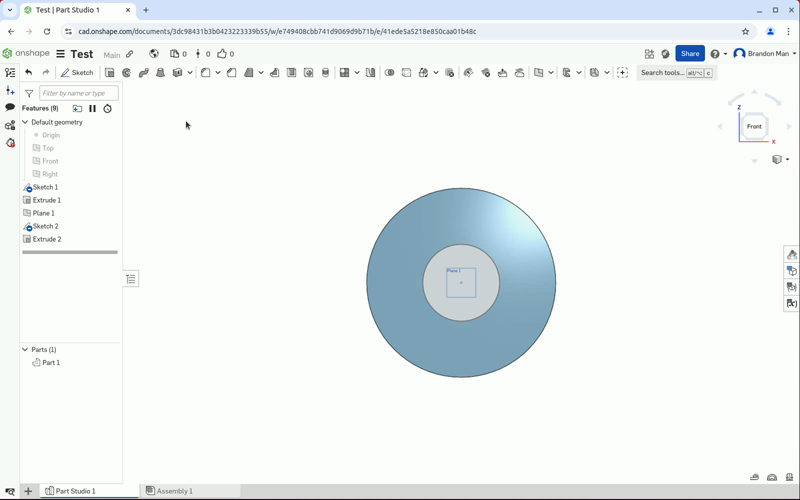
key(left, 2)
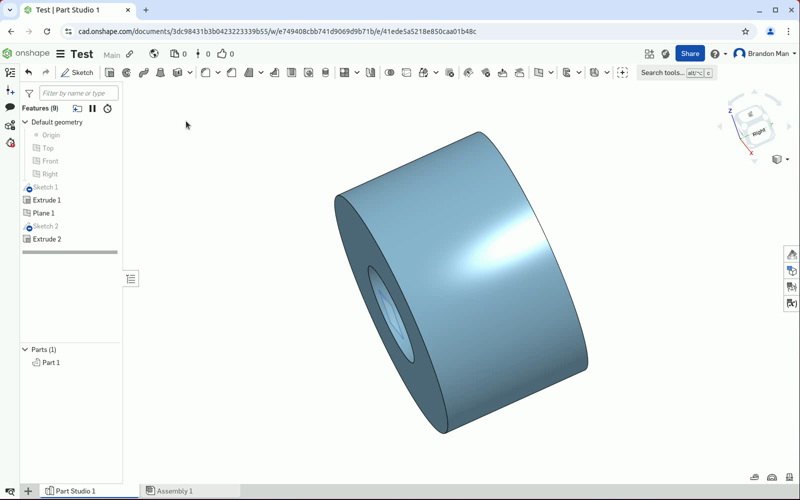
key(down, 2)
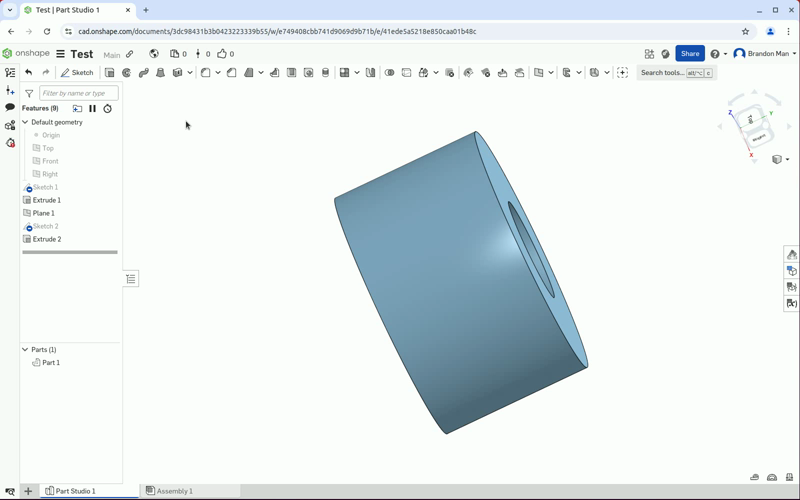
key(up, 2)
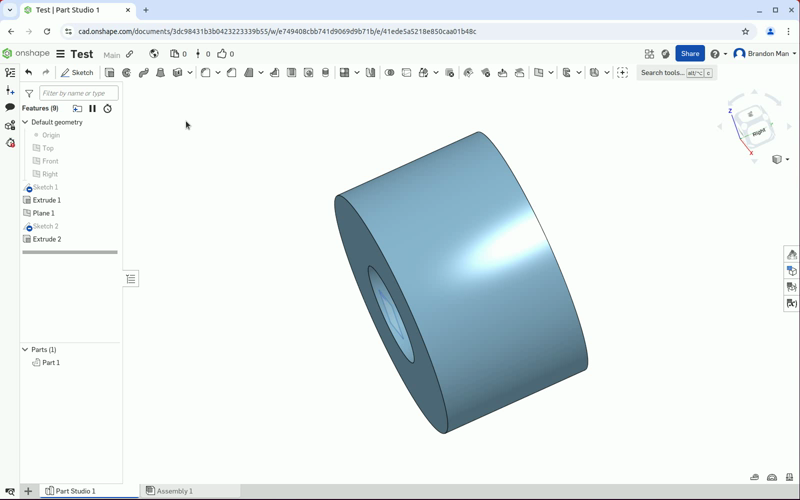
key(right, 2)
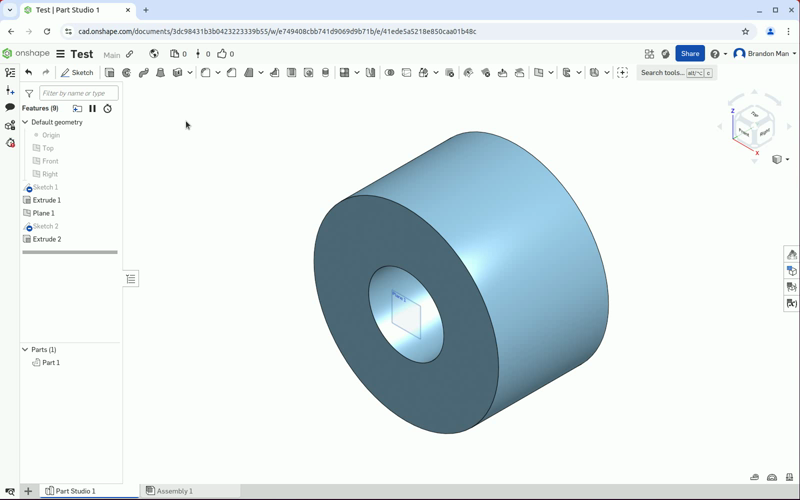
mouse_move(73, 189)
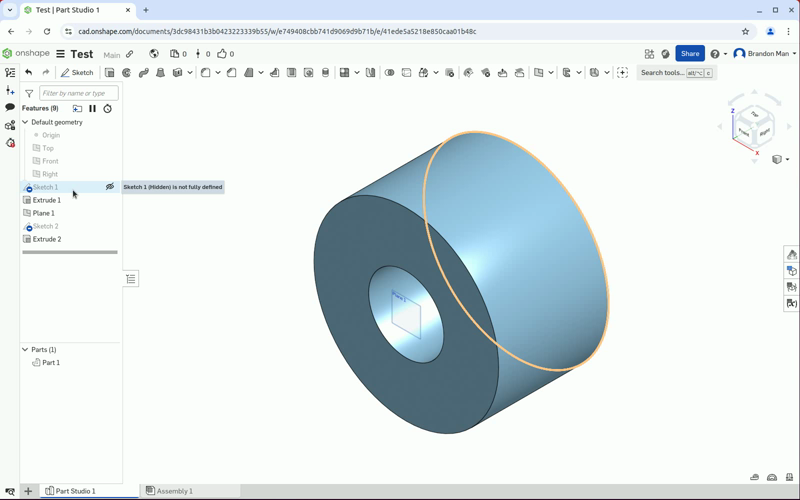
click(73, 189)